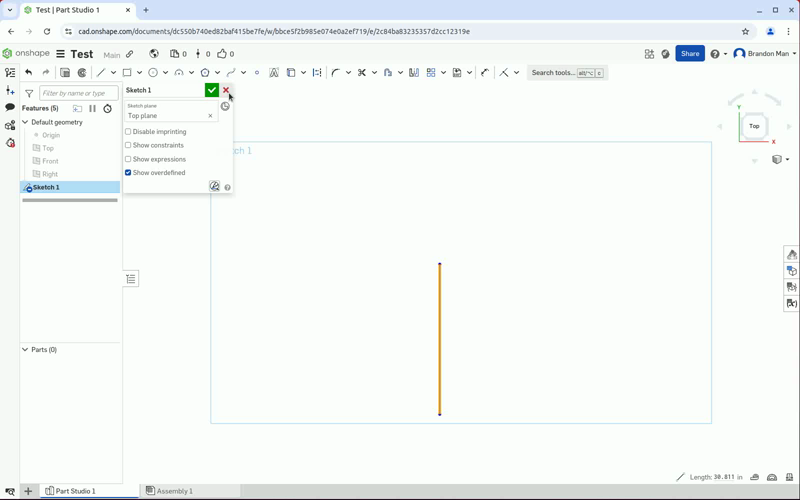
key(shift+h)
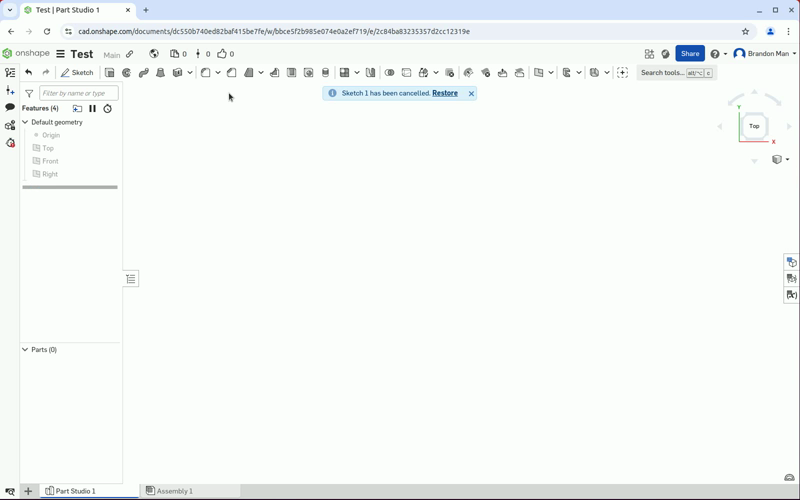
mouse_move(73, 352)
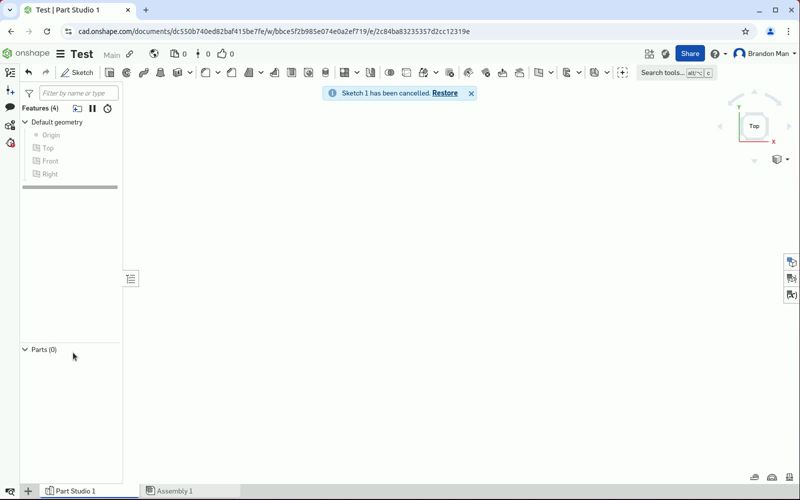
key(y)
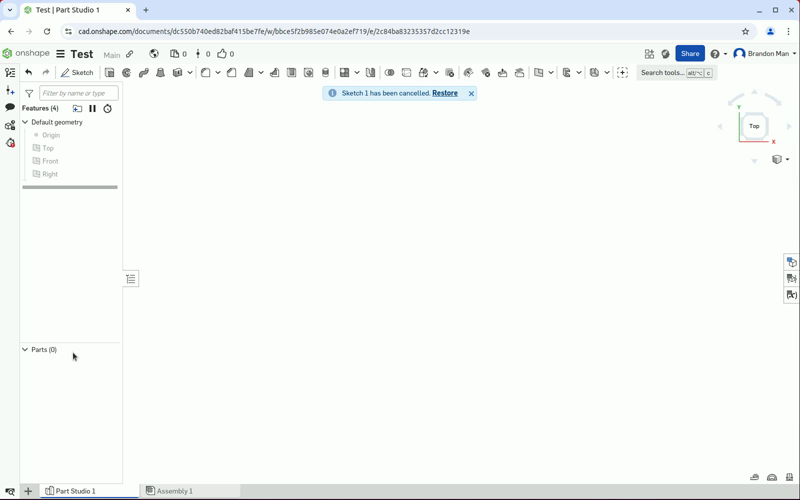
key(shift+p)
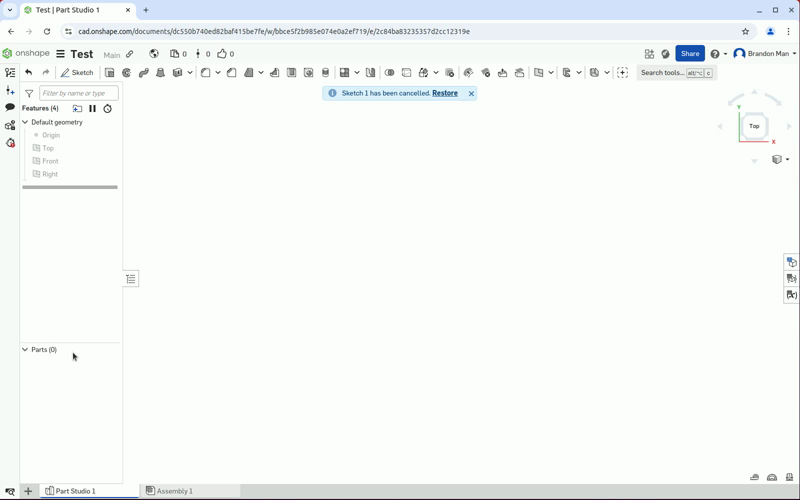
key(space)
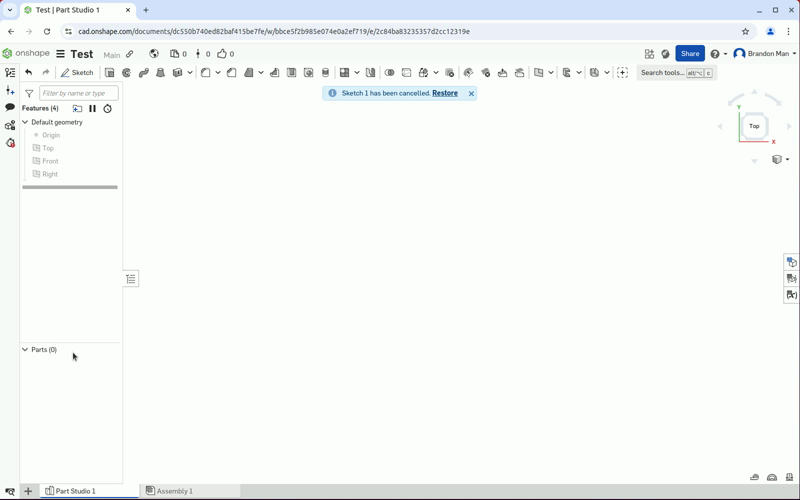
key_down(shift)
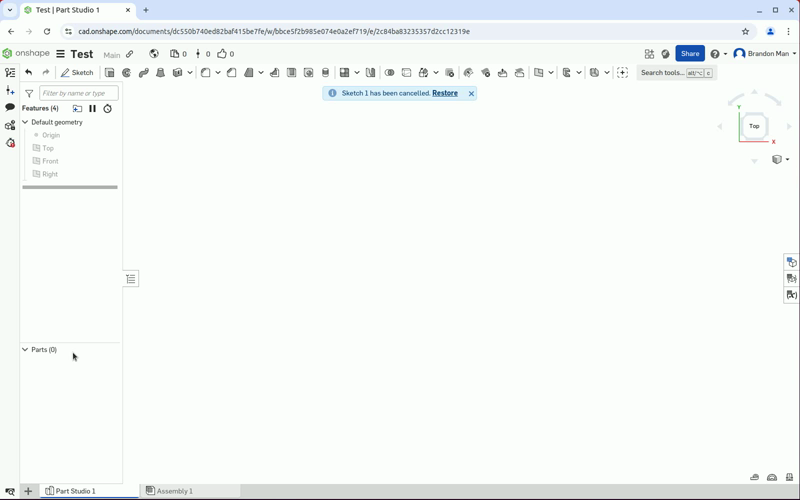
key(up)
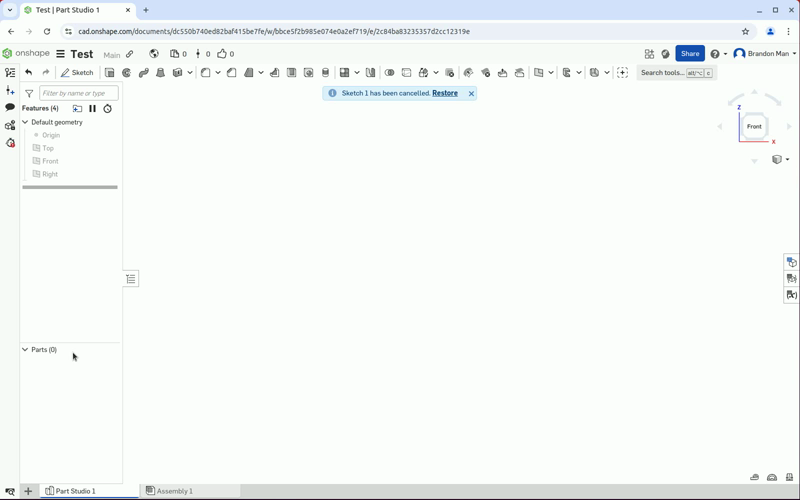
key_up(shift)
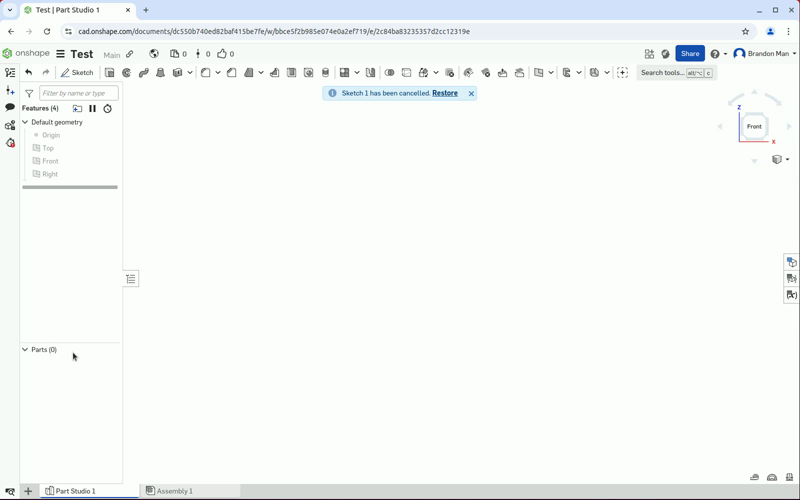
mouse_move(73, 352)
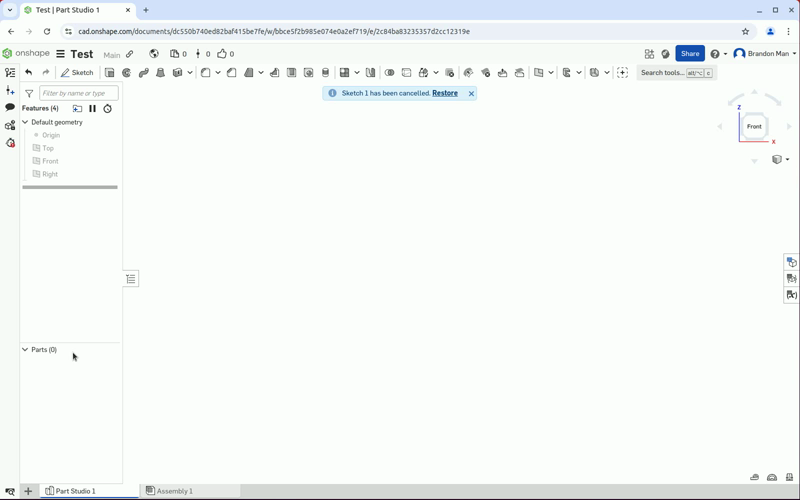
key(shift+y)
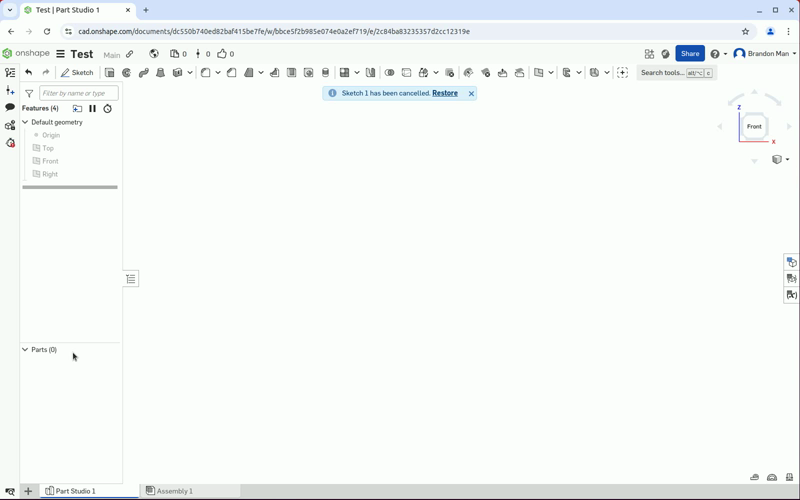
key(shift+s)
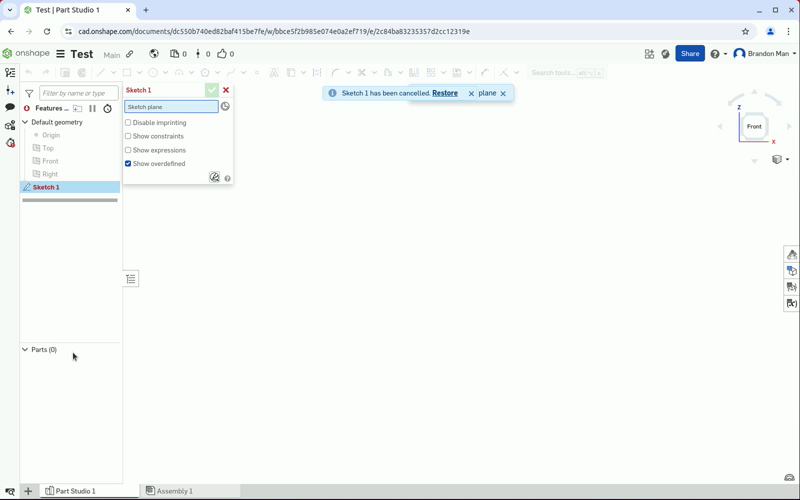
mouse_move(73, 163)
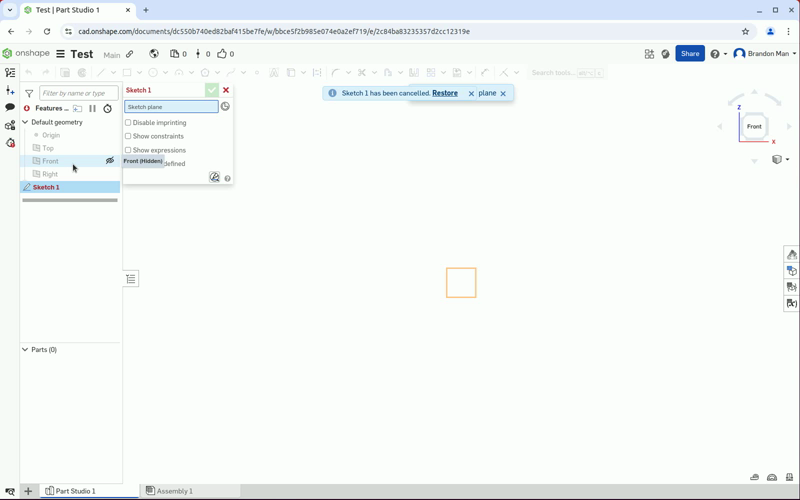
click(73, 163)
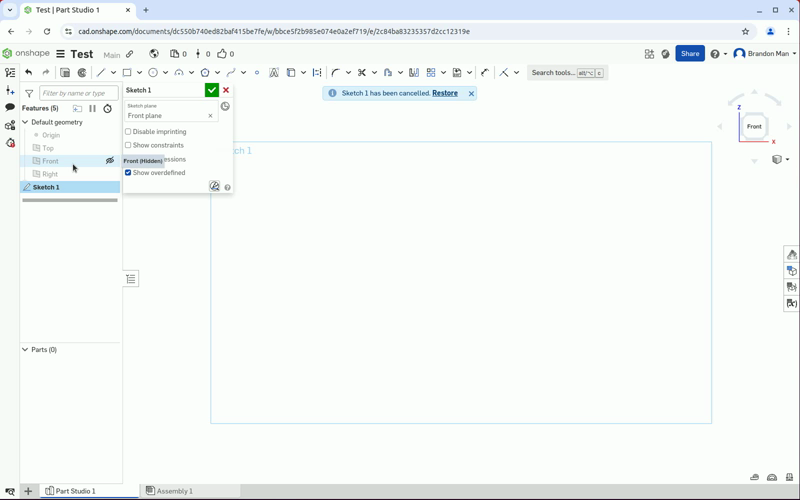
mouse_move(73, 352)
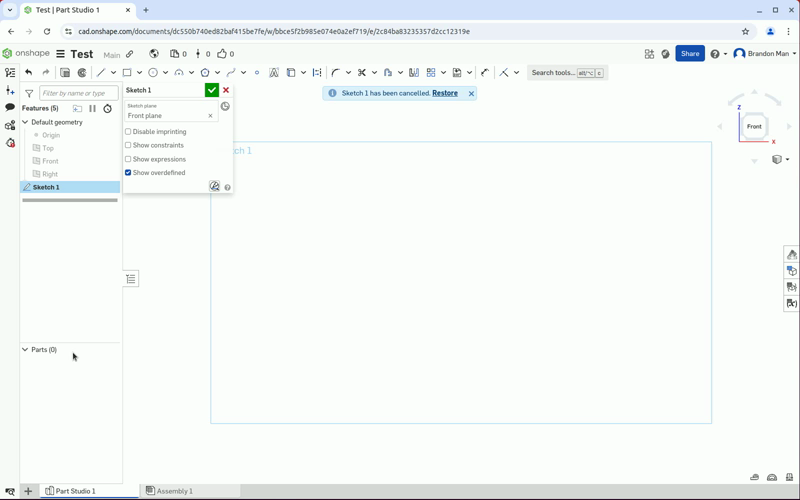
key(y)
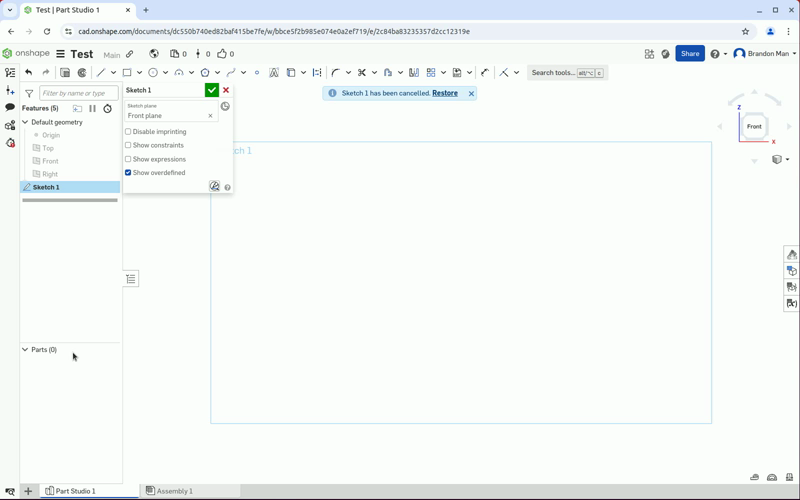
key(c)
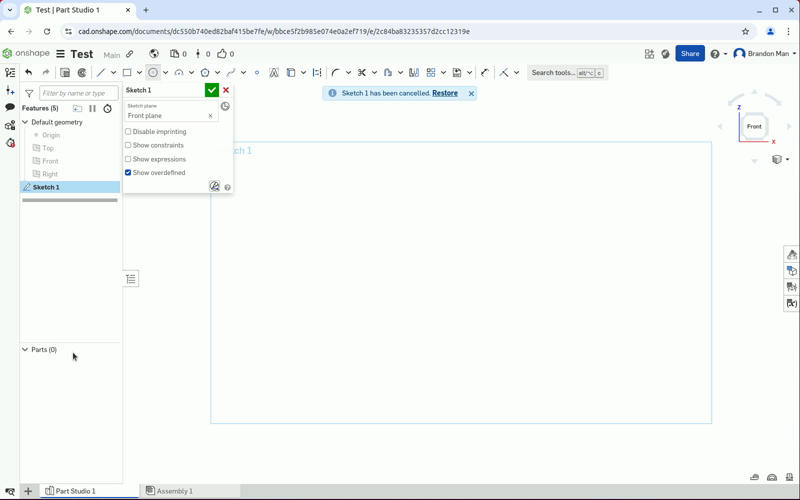
key_down(shift)
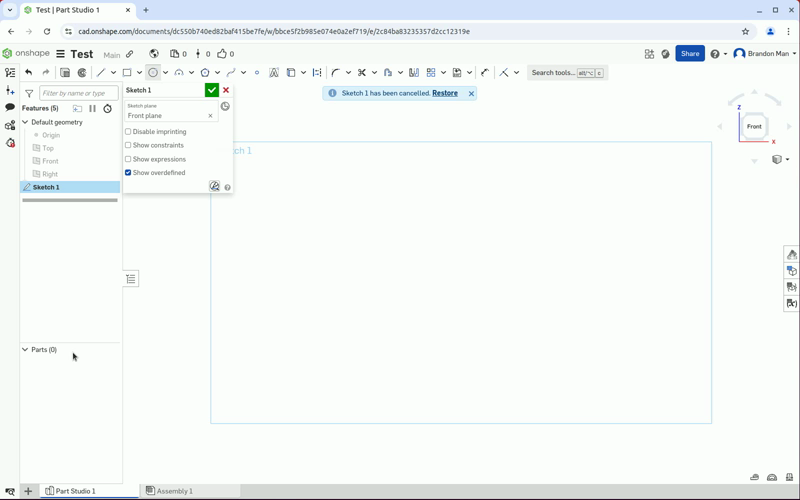
mouse_move(461, 282)
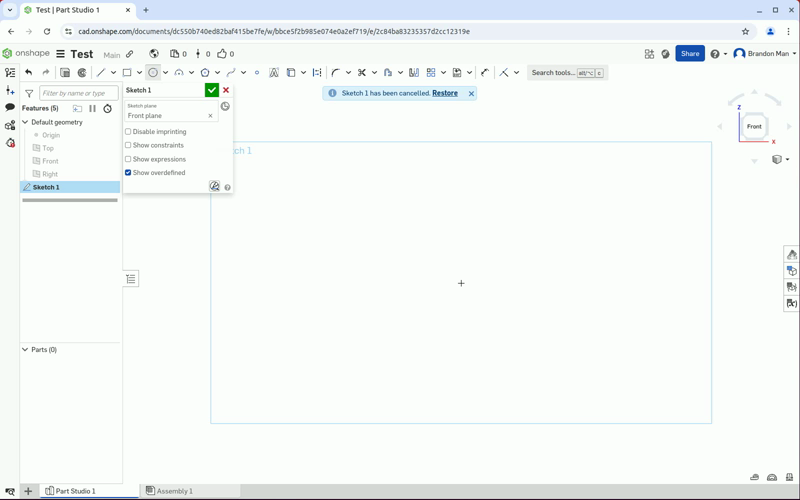
click(461, 282)
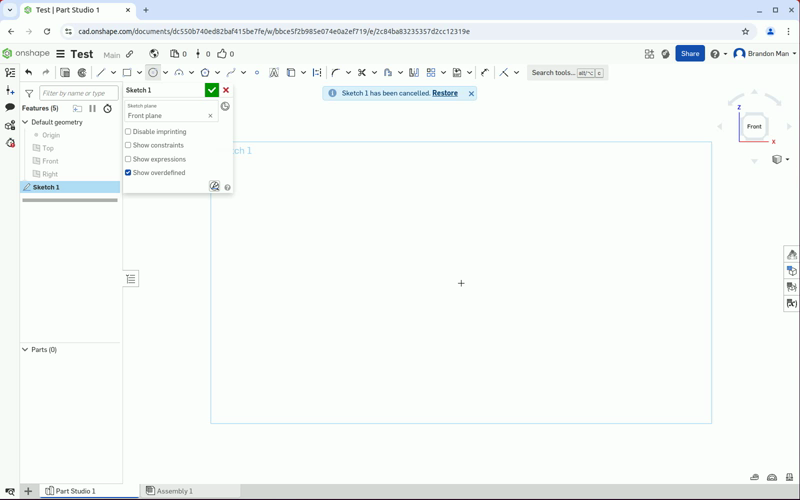
key_up(shift)
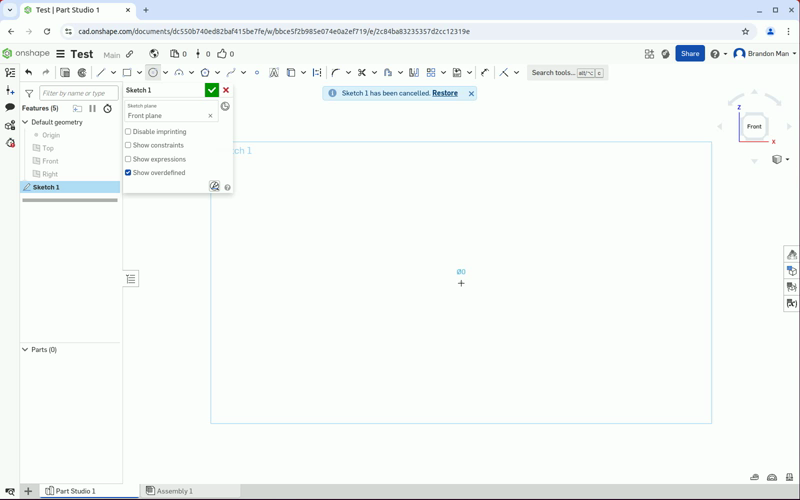
mouse_move(574, 282)
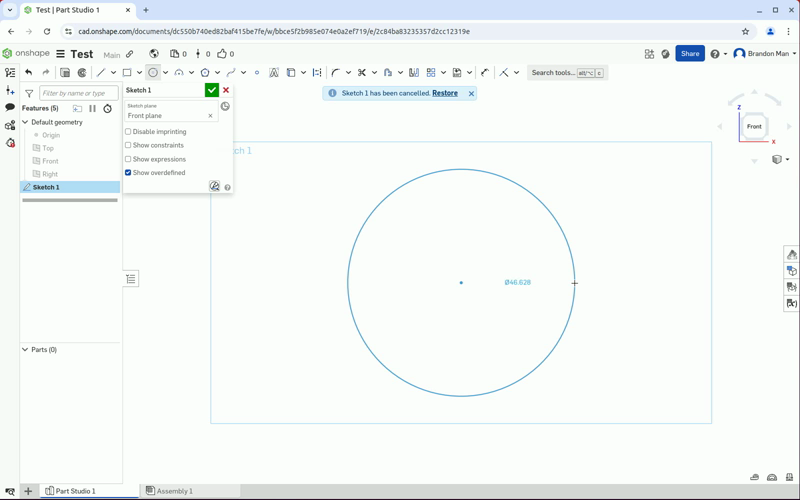
click(574, 282)
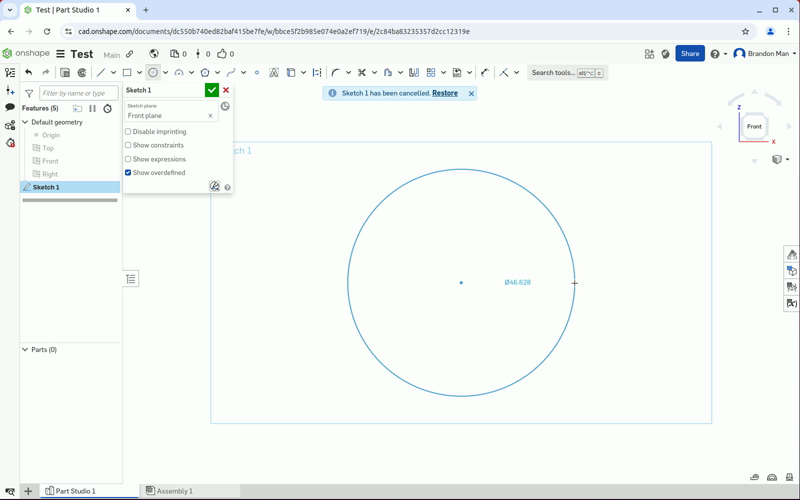
key(esc)
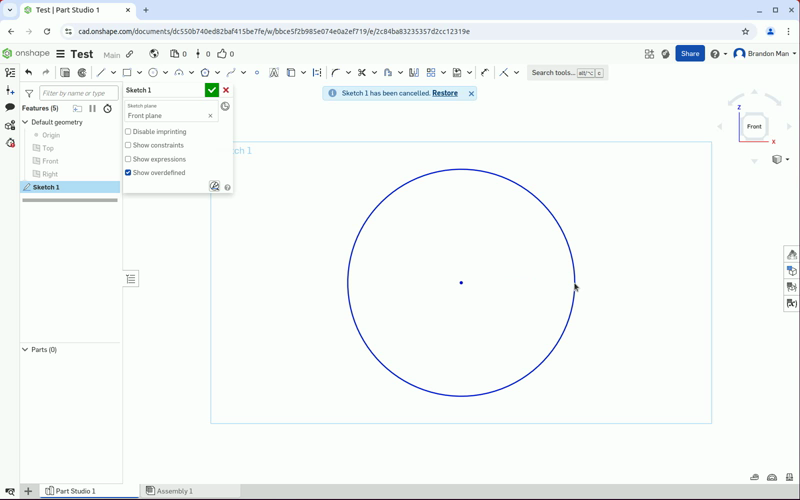
mouse_move(428, 319)
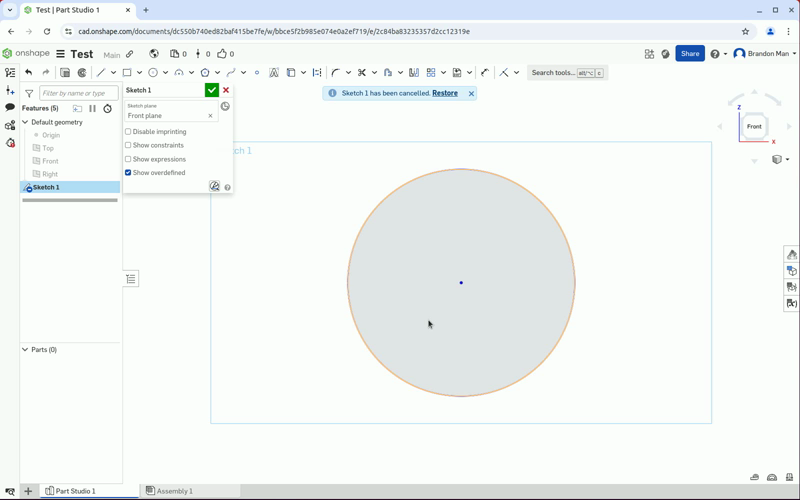
click(428, 319)
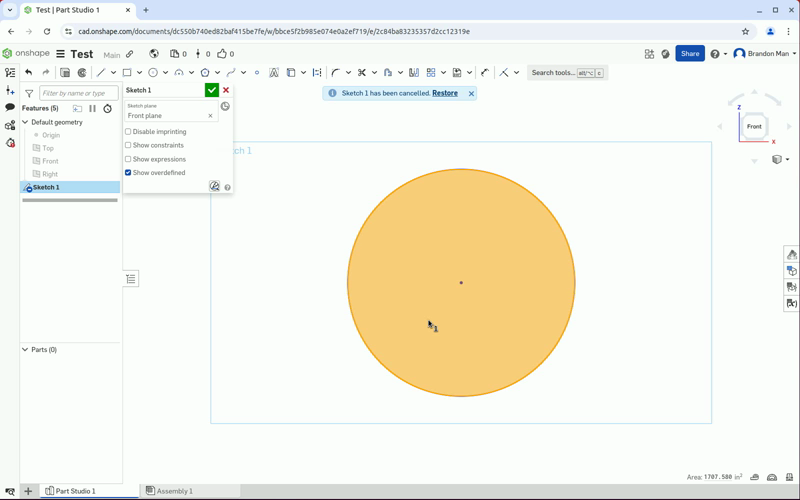
mouse_move(73, 352)
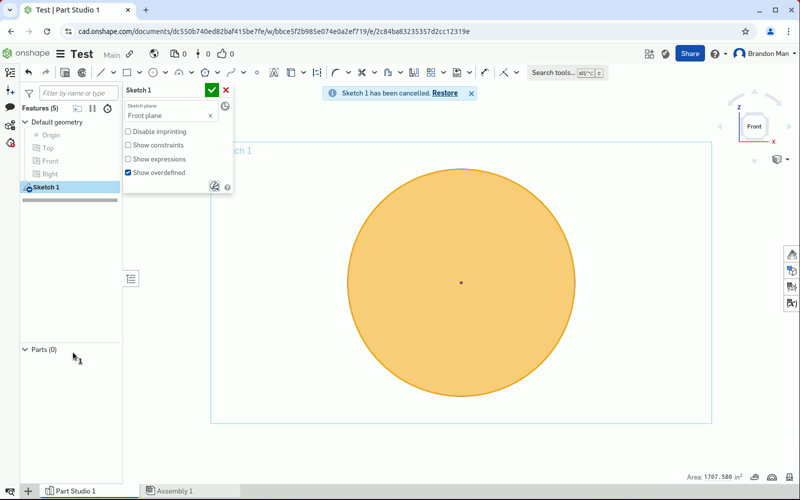
key(shift+y)
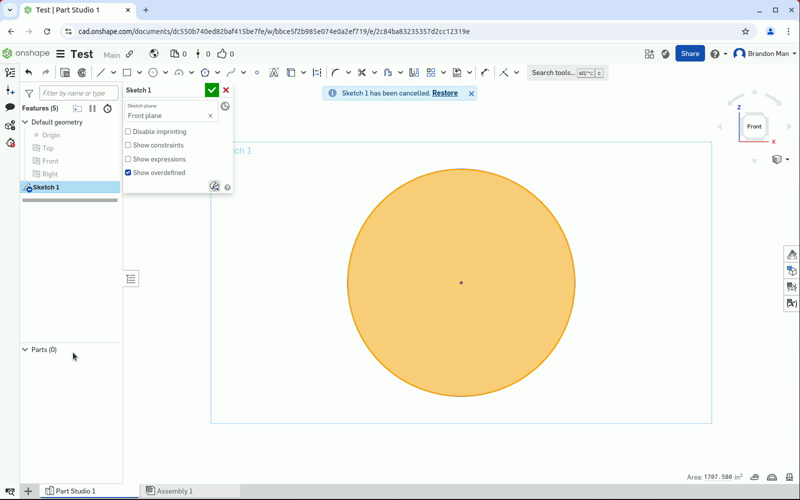
key(shift+e)
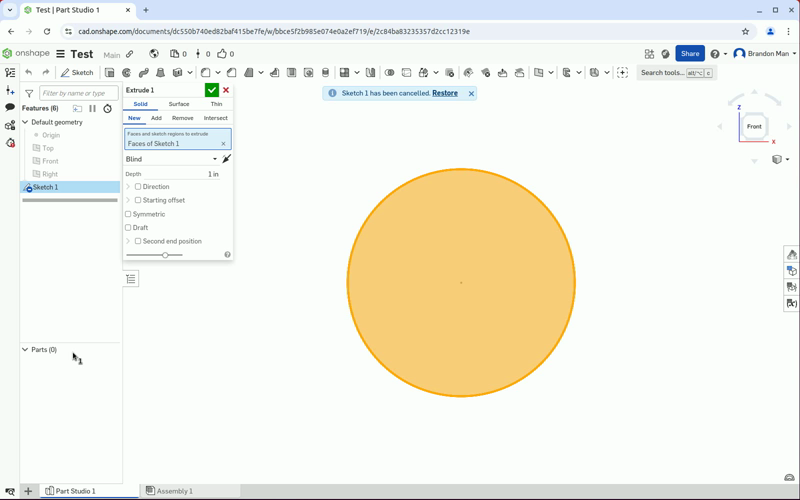
mouse_move(143, 106)
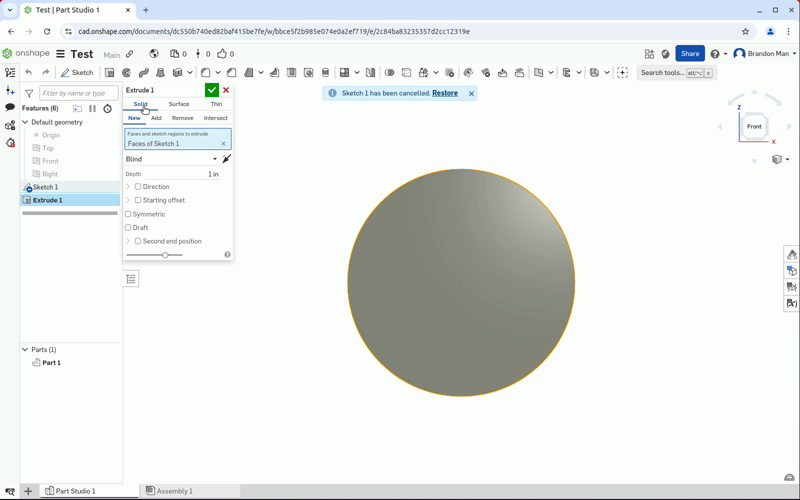
click(143, 106)
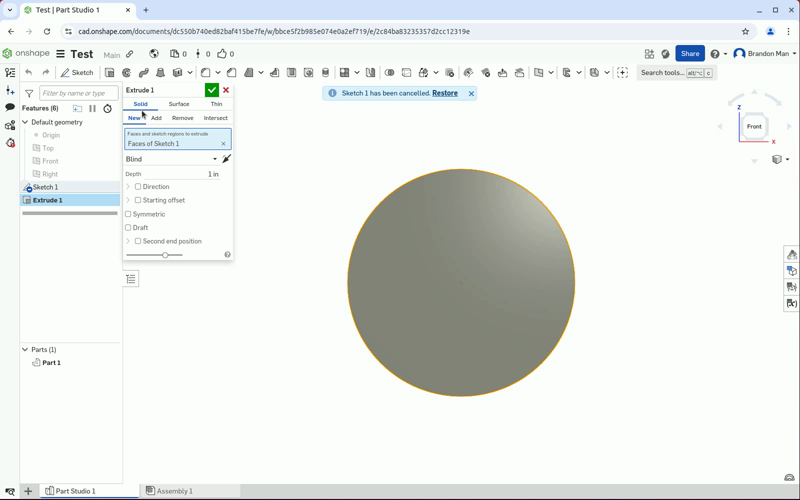
mouse_move(137, 120)
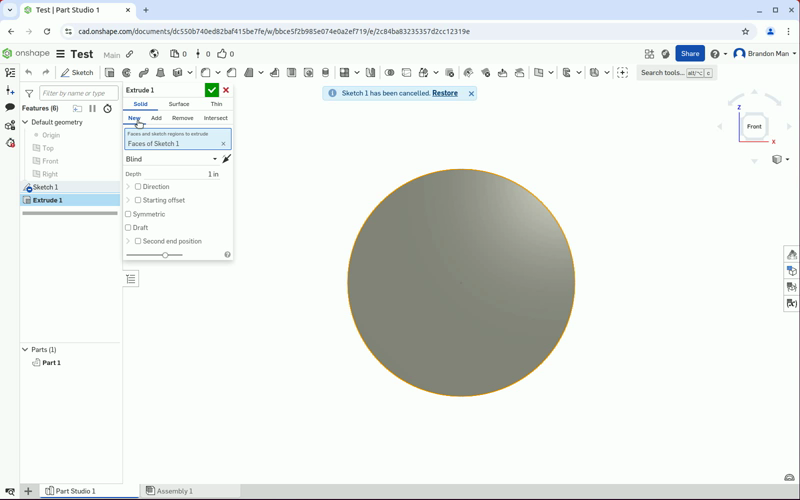
click(137, 120)
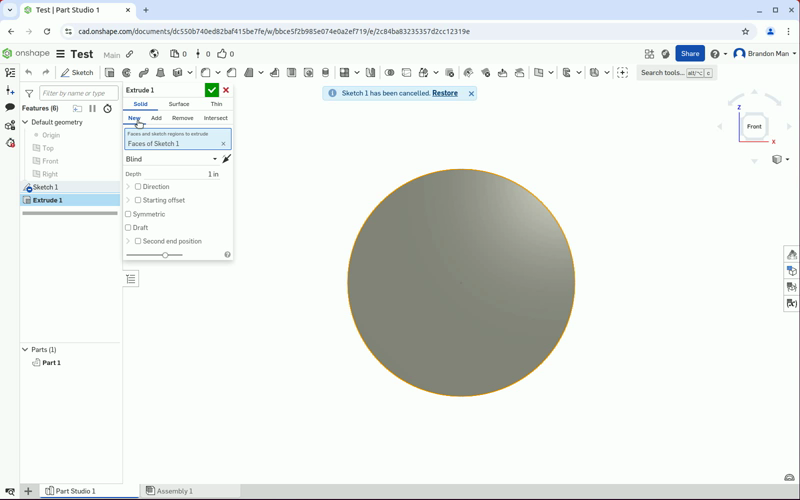
key(tab, 4)
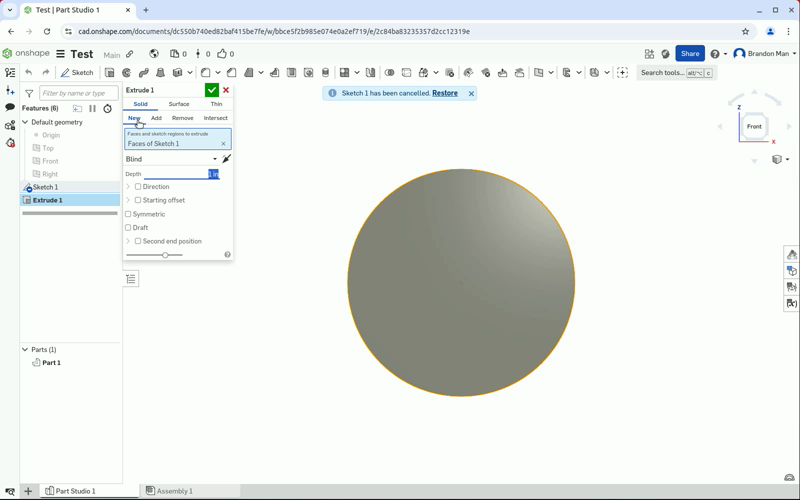
text(11.072)
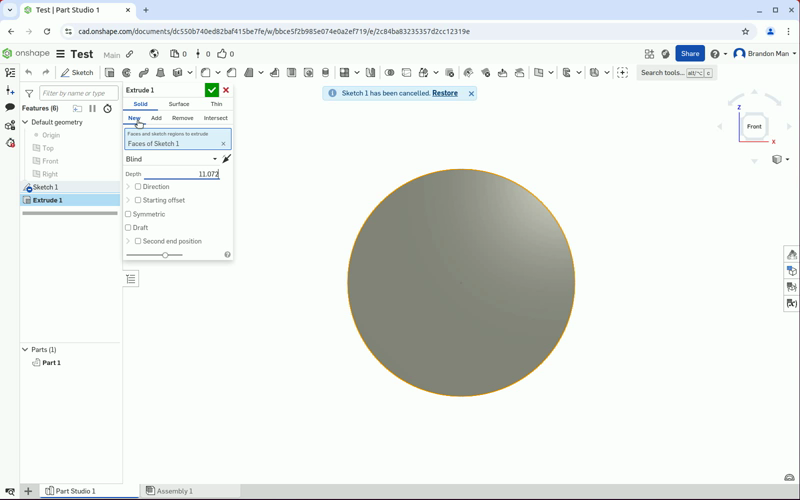
key(tab, 3)
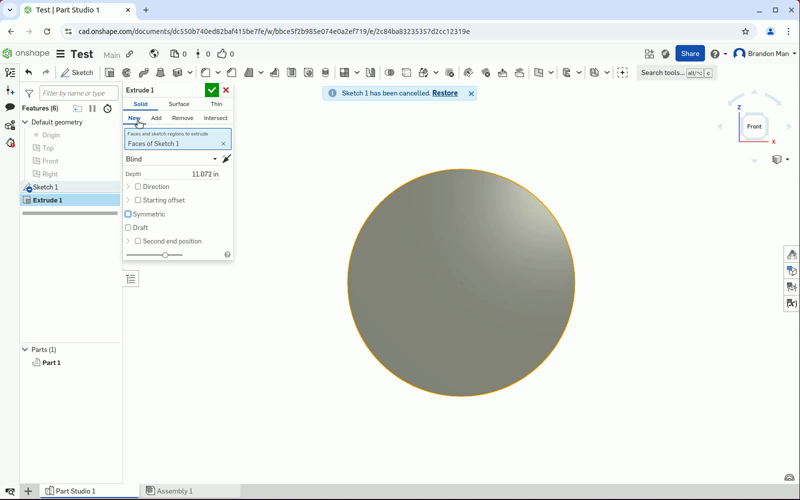
key(space)
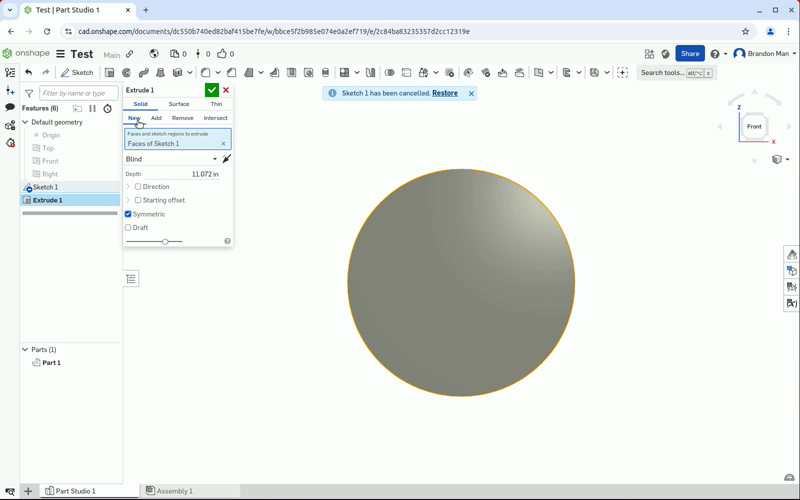
key(enter)
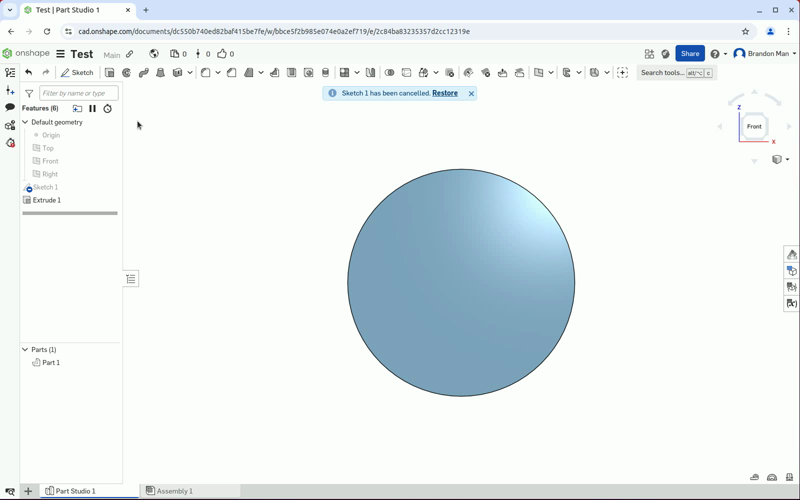
key(shift+h)
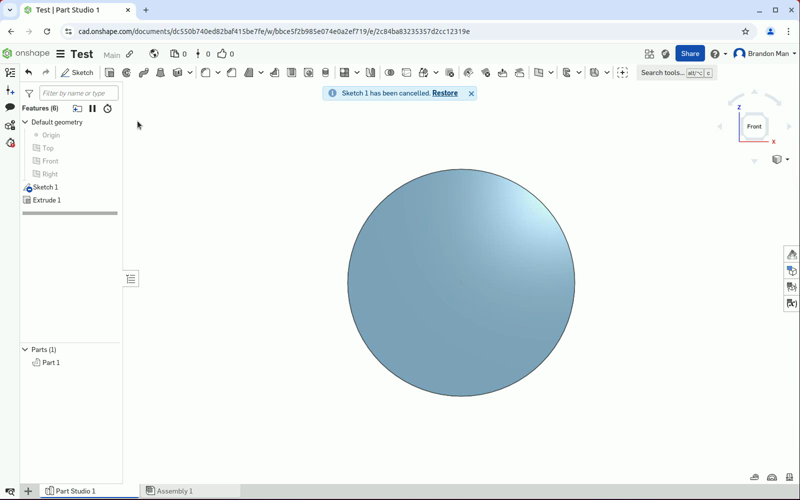
key(shift+h)
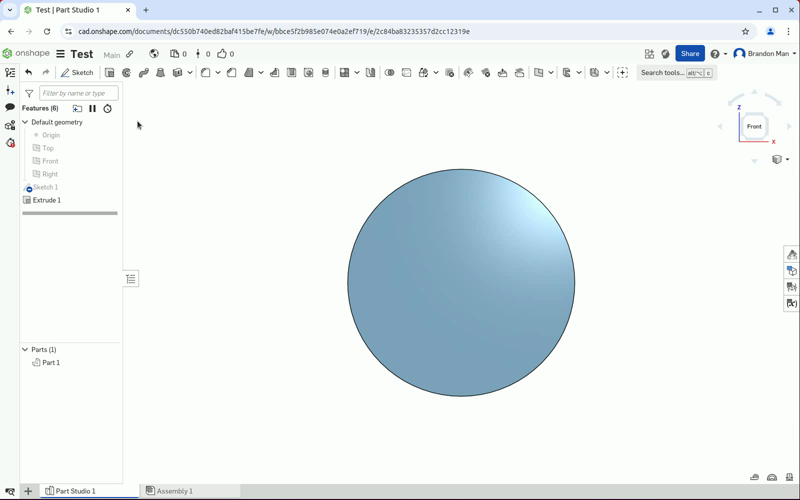
mouse_move(73, 189)
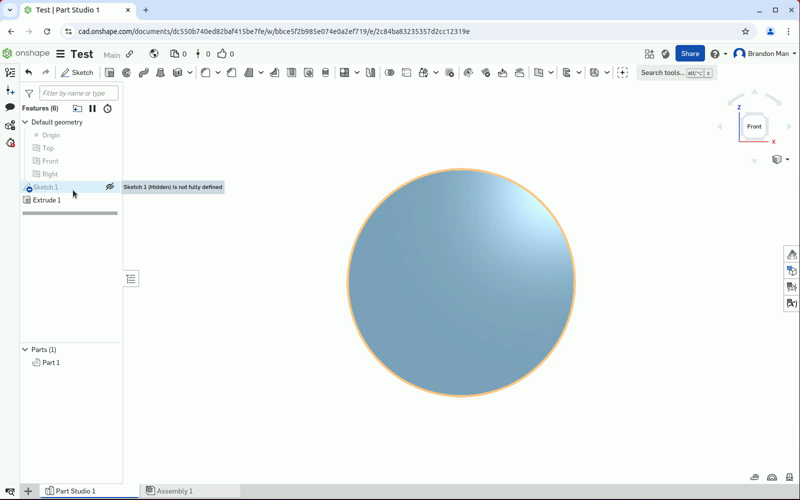
click(73, 189)
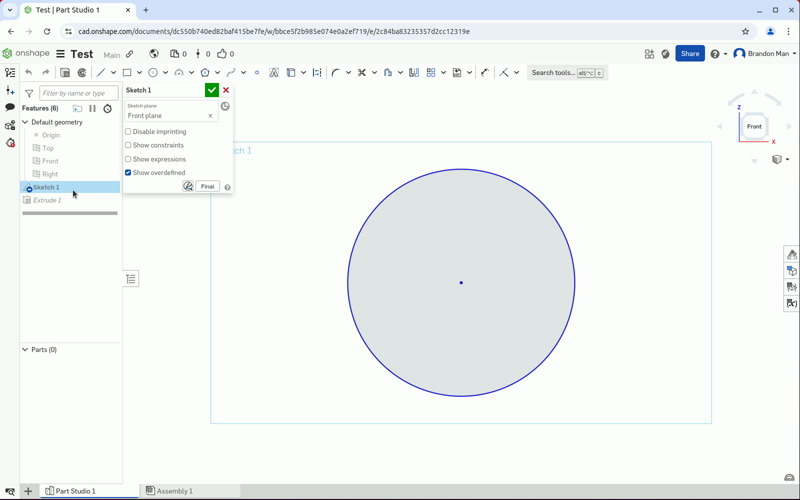
mouse_move(229, 92)
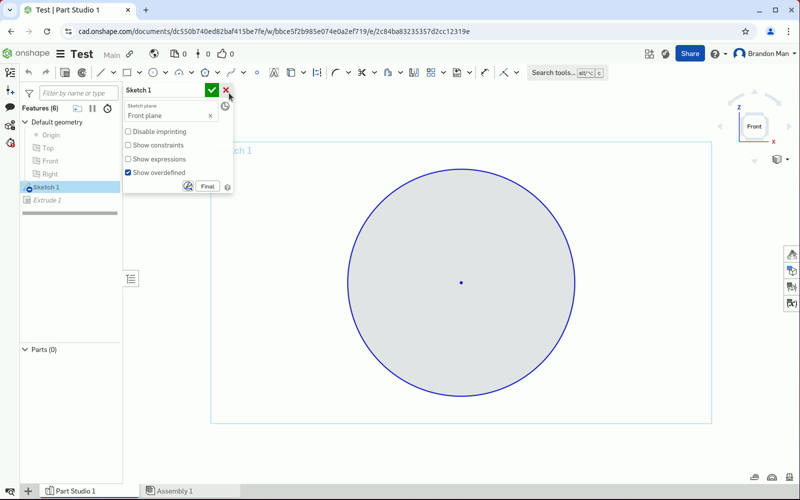
click(229, 92)
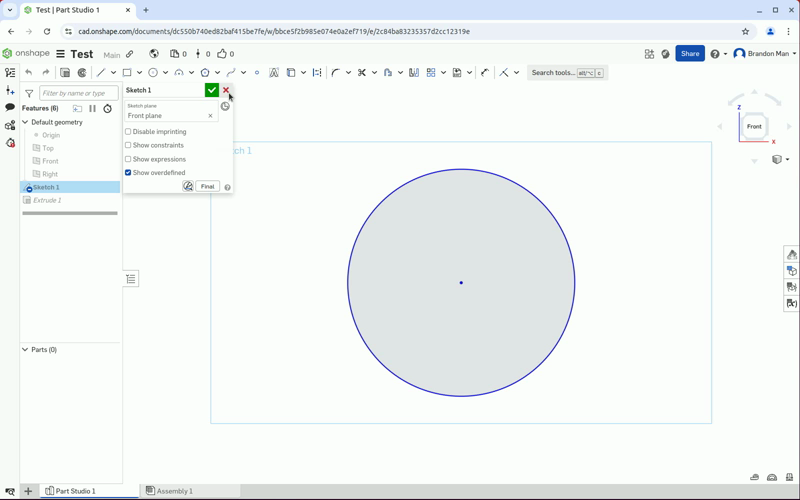
key(shift+s)
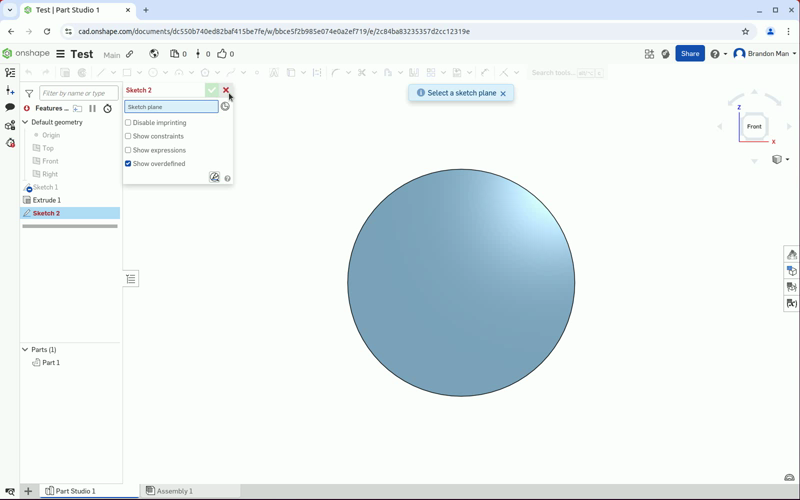
mouse_move(73, 163)
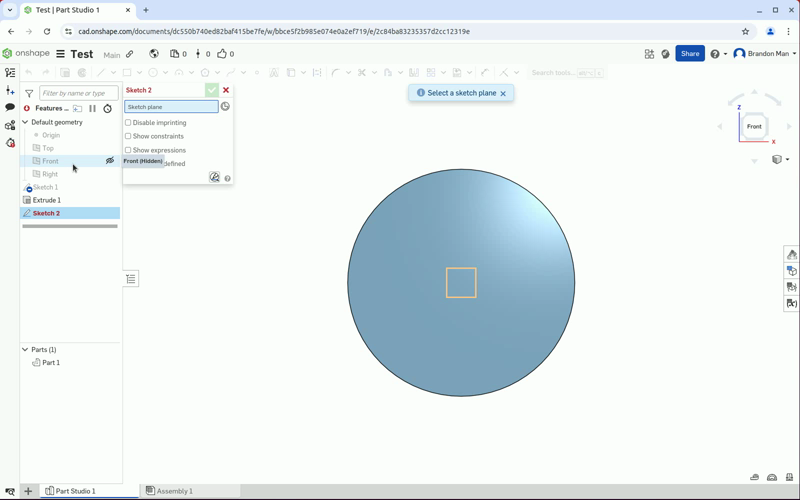
click(73, 163)
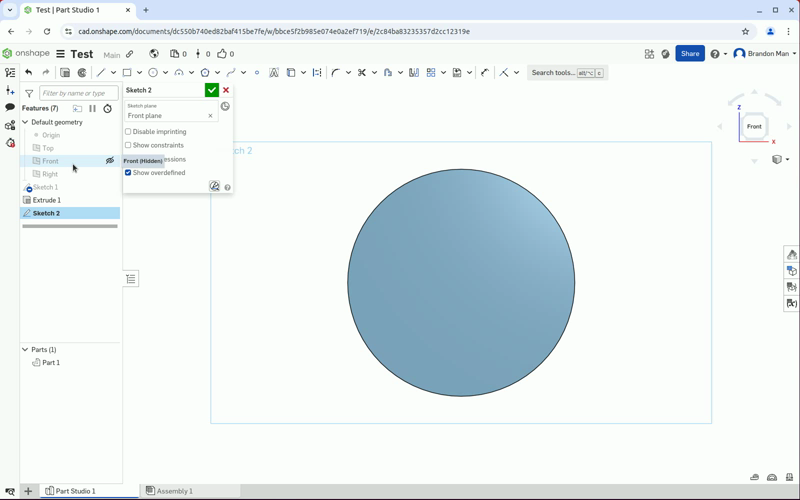
mouse_move(73, 352)
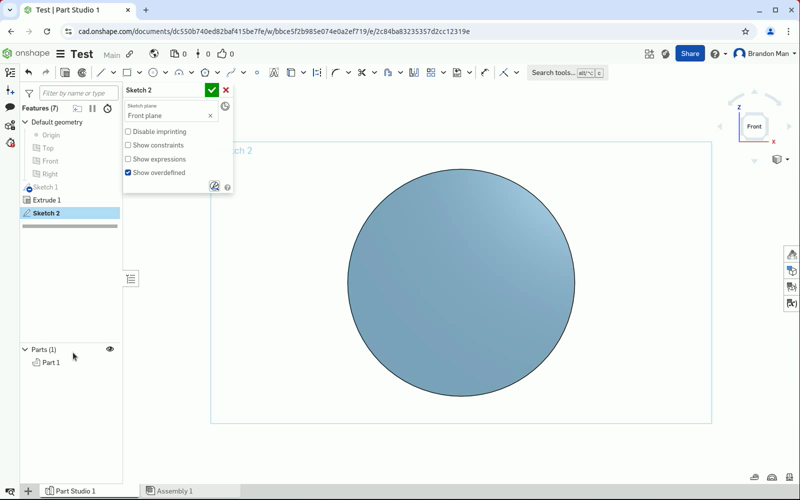
key(y)
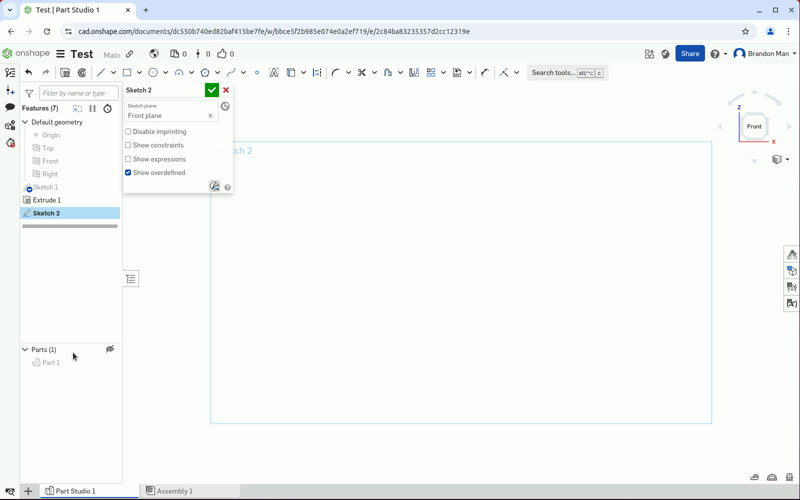
key(c)
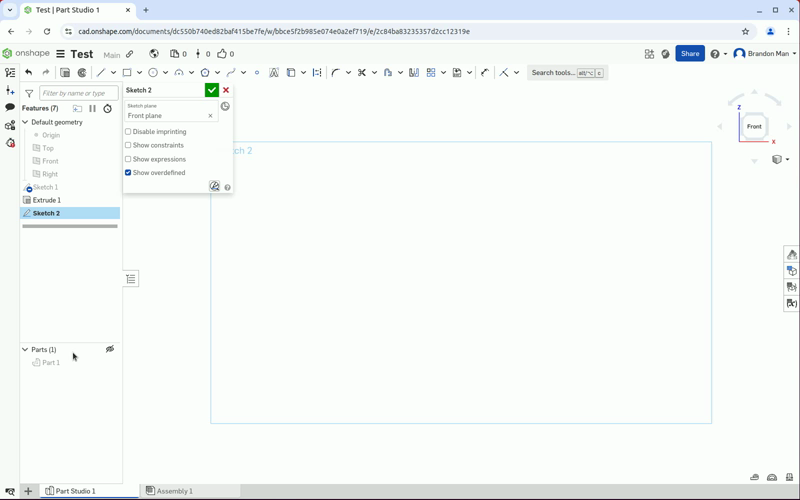
key_down(shift)
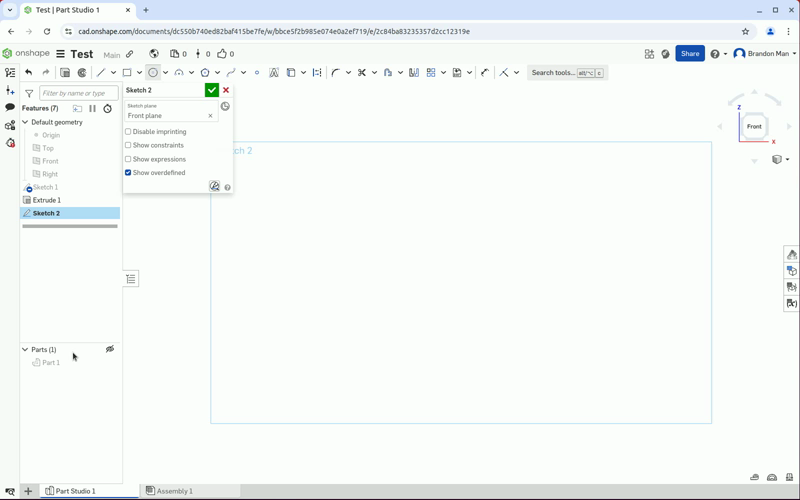
mouse_move(461, 282)
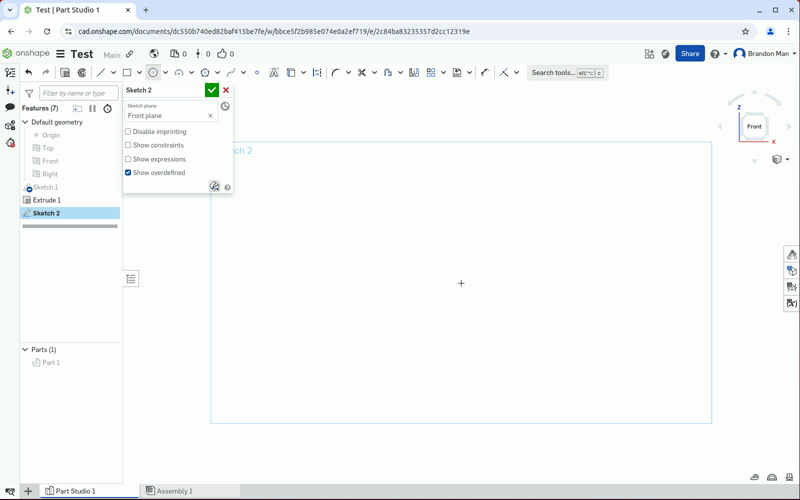
click(461, 282)
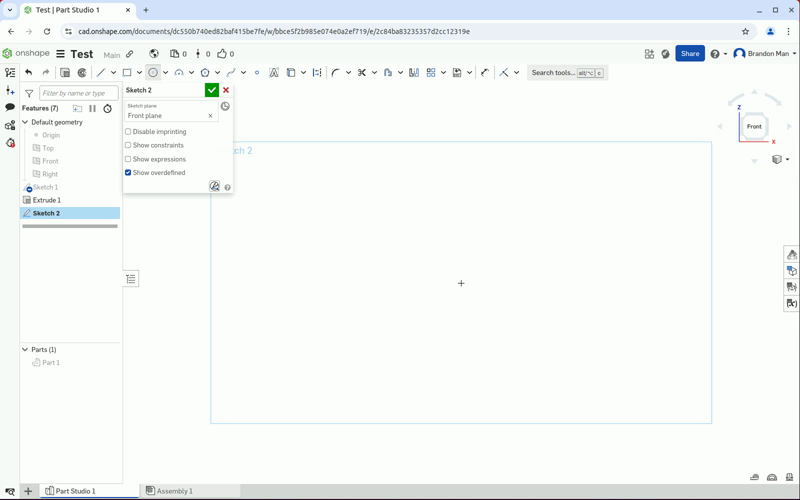
key_up(shift)
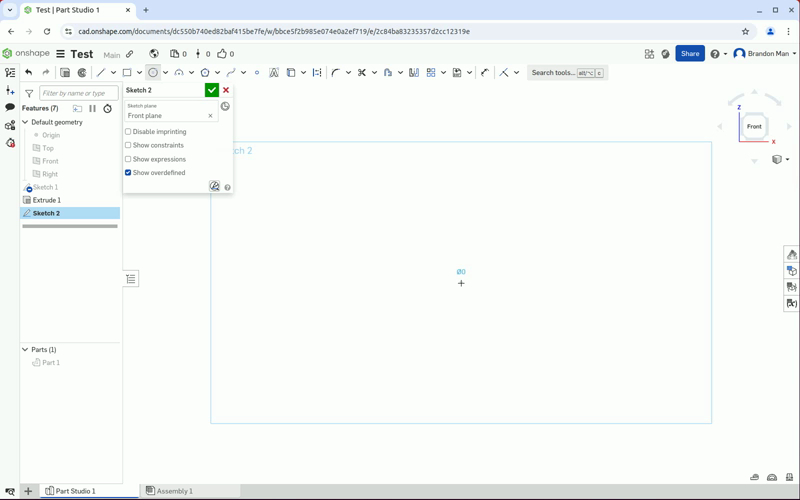
mouse_move(528, 282)
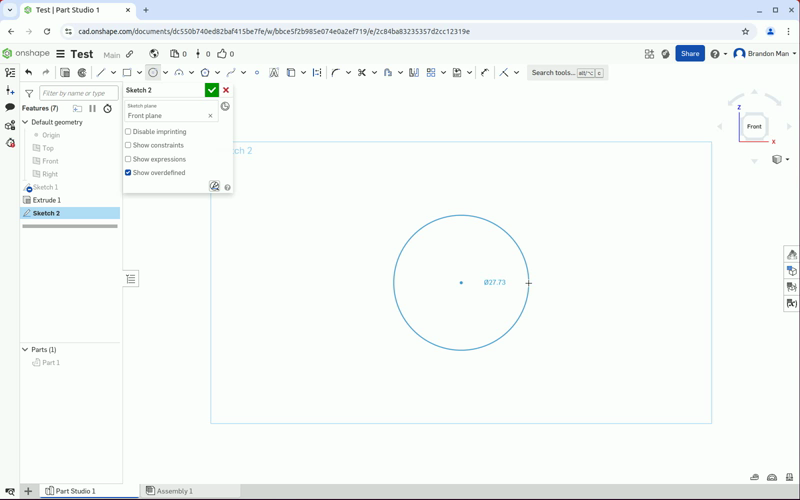
click(528, 282)
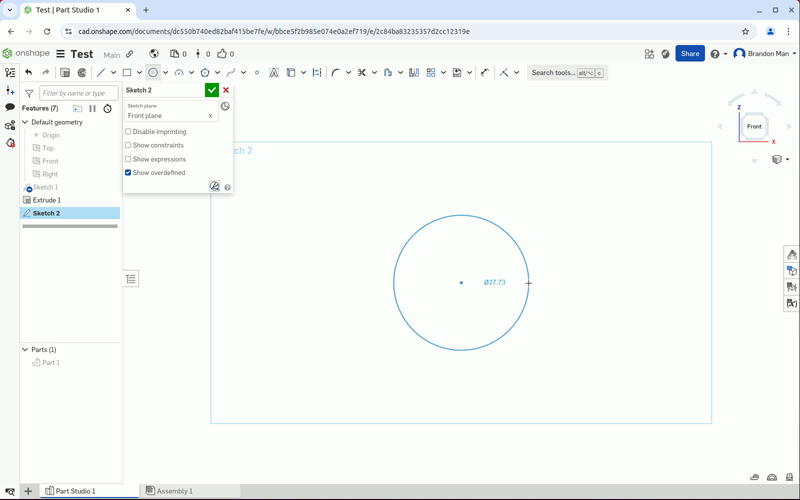
key(esc)
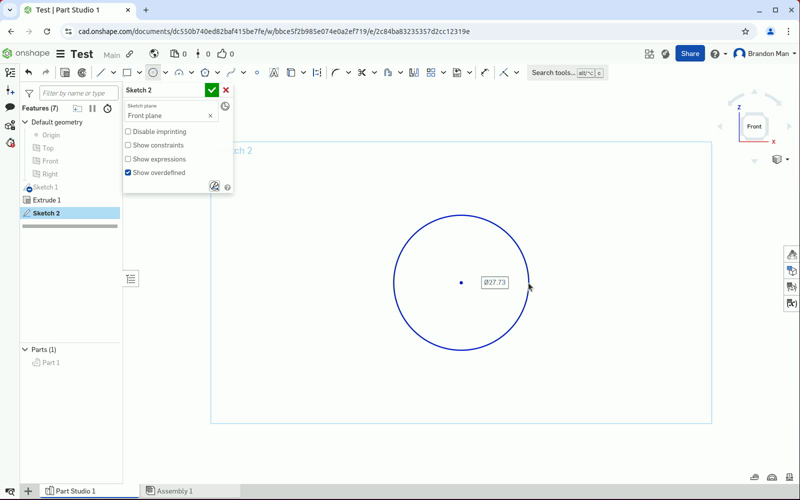
mouse_move(476, 280)
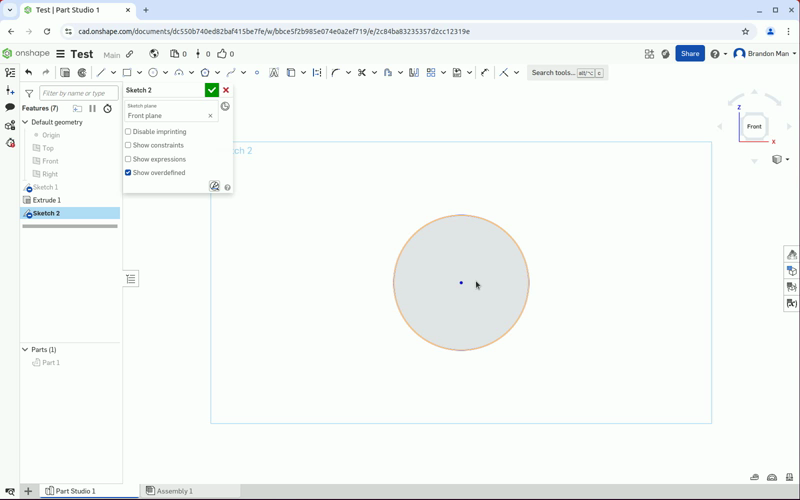
click(476, 280)
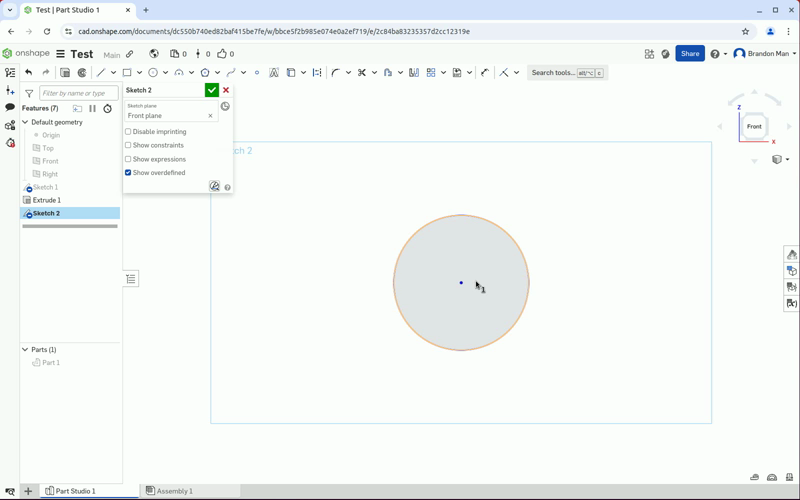
mouse_move(73, 352)
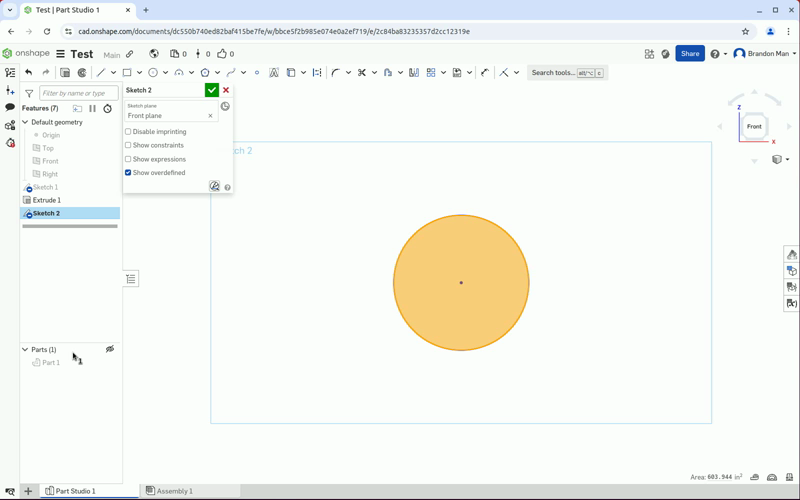
key(shift+y)
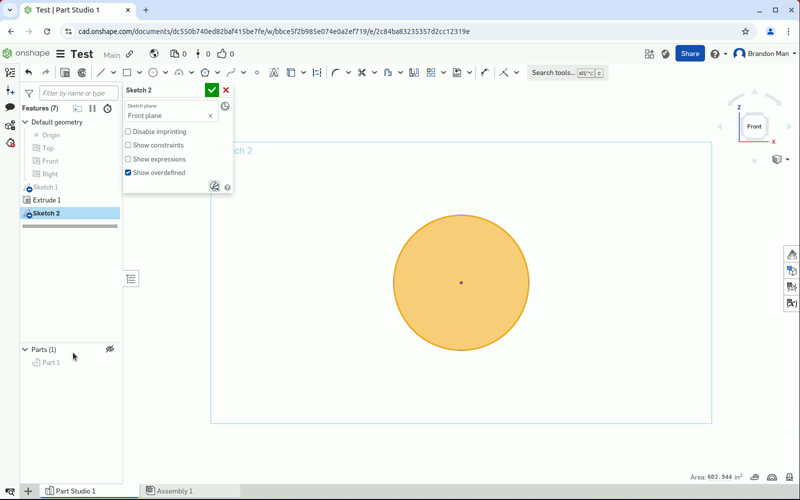
key(shift+e)
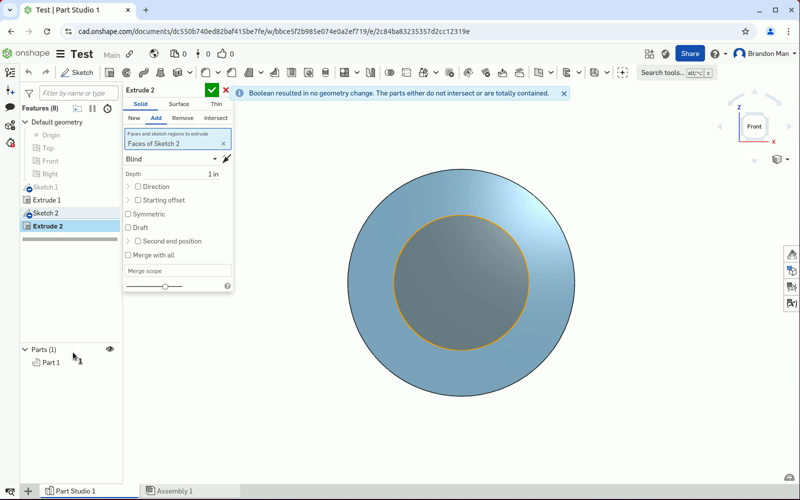
mouse_move(143, 106)
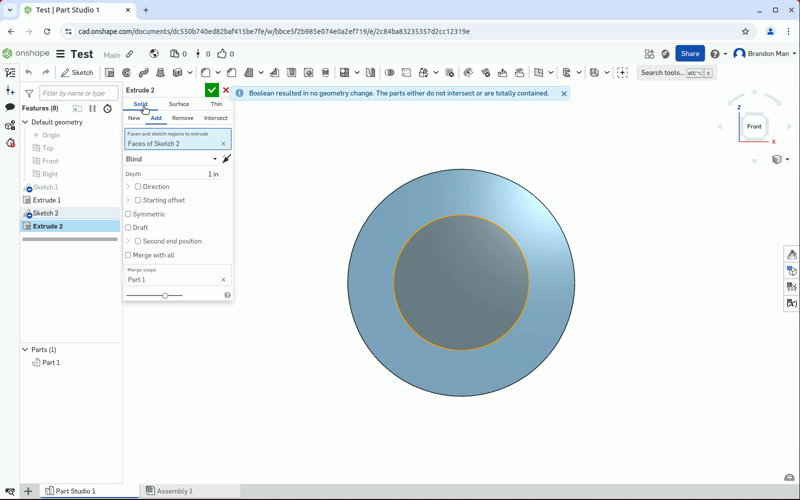
click(143, 106)
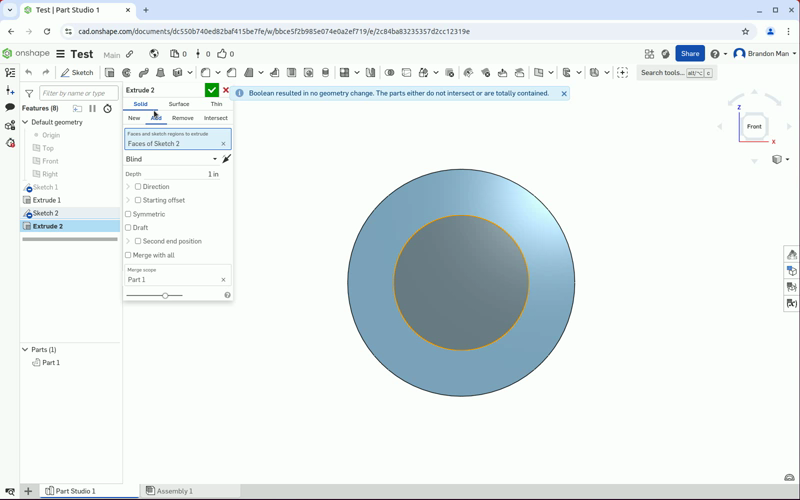
mouse_move(186, 120)
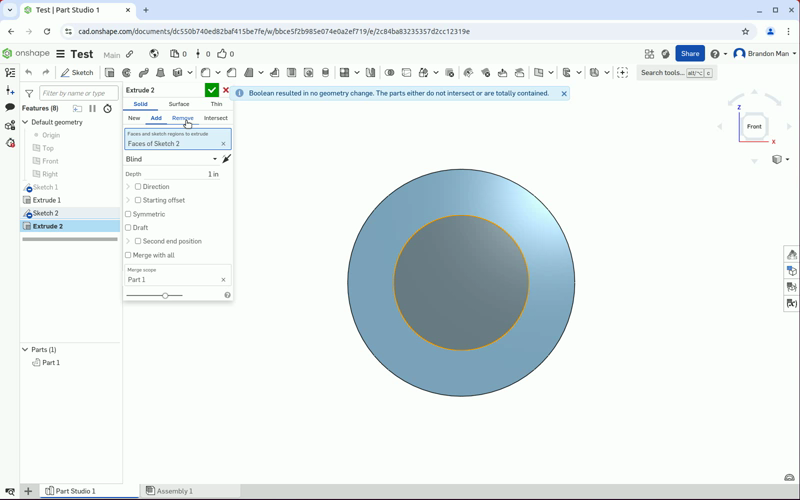
click(186, 120)
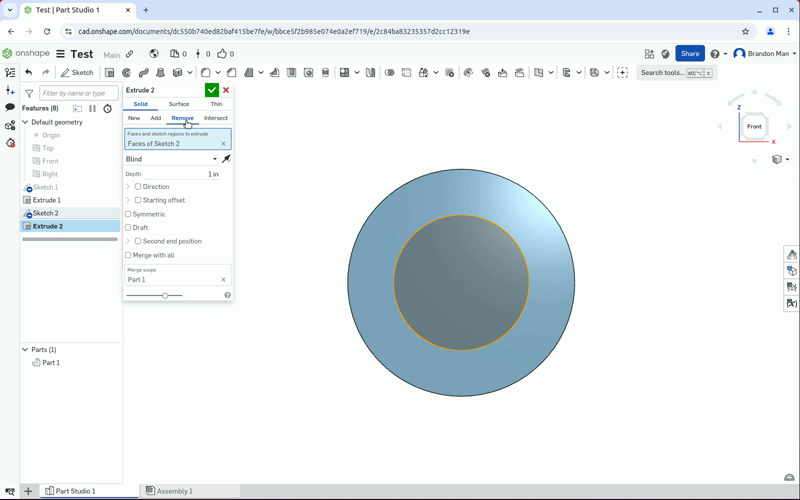
key(tab, 4)
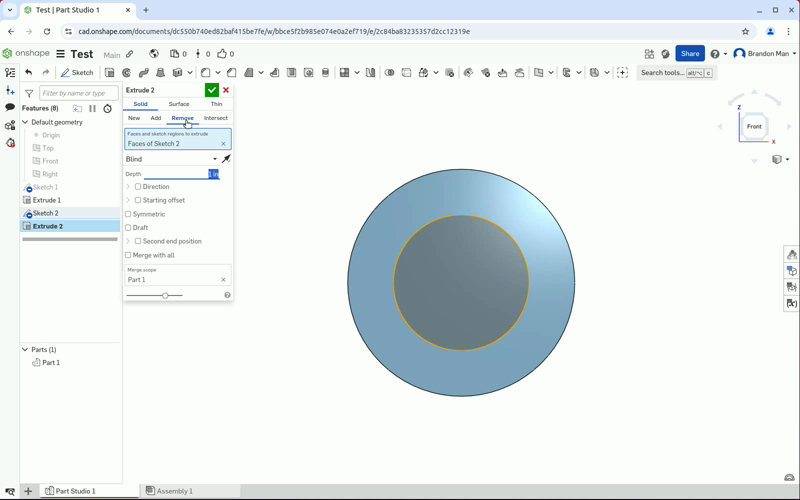
text(-61.14)
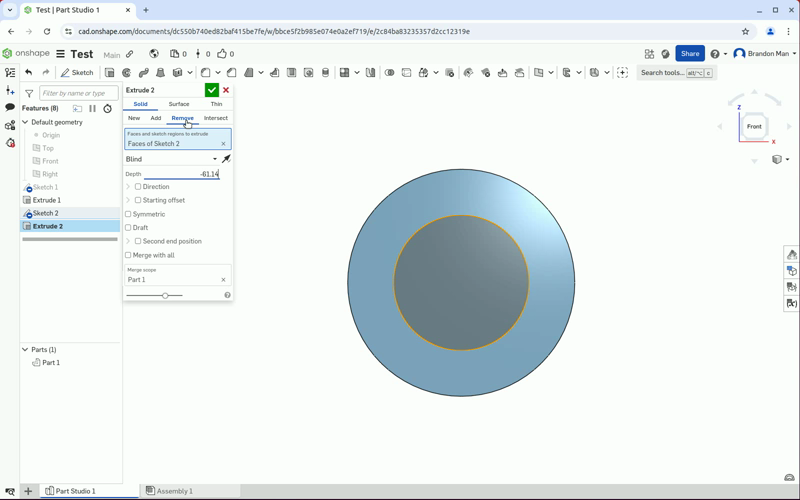
key(tab, 3)
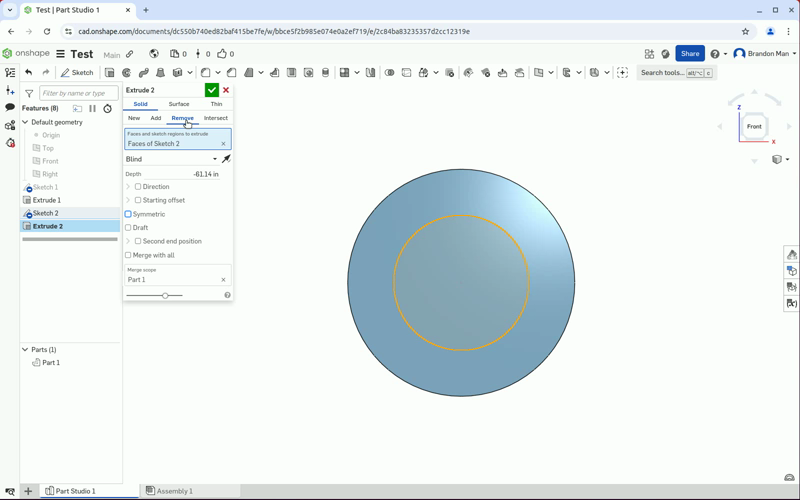
key(space)
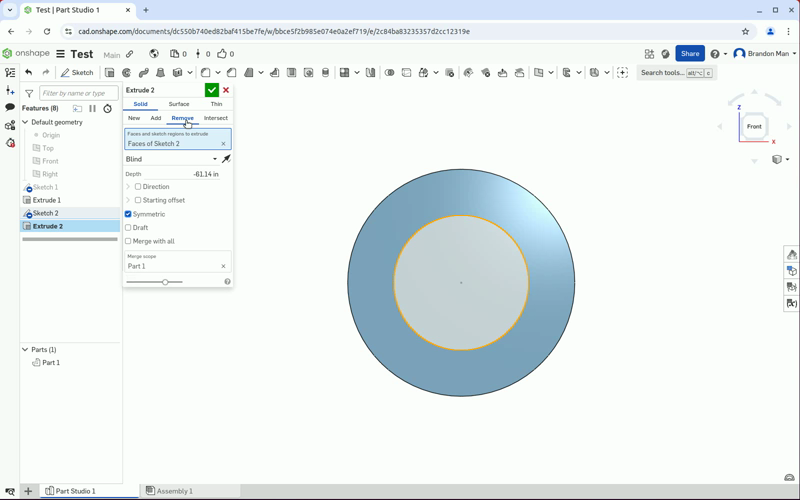
key(tab, 2)
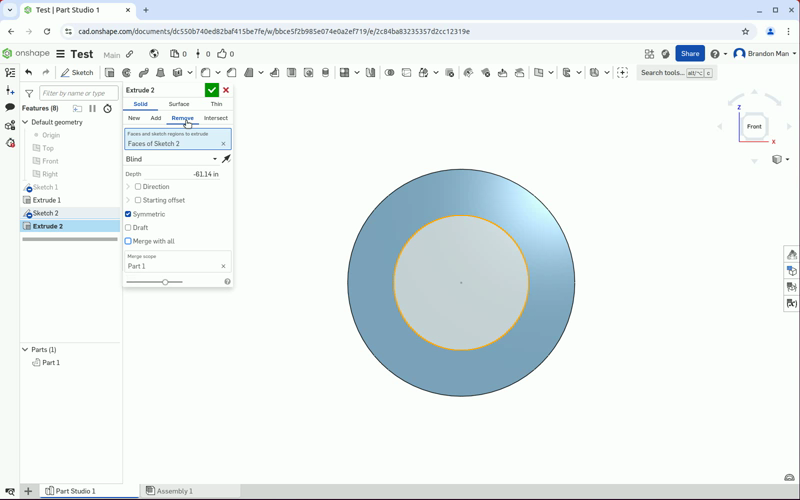
key(space)
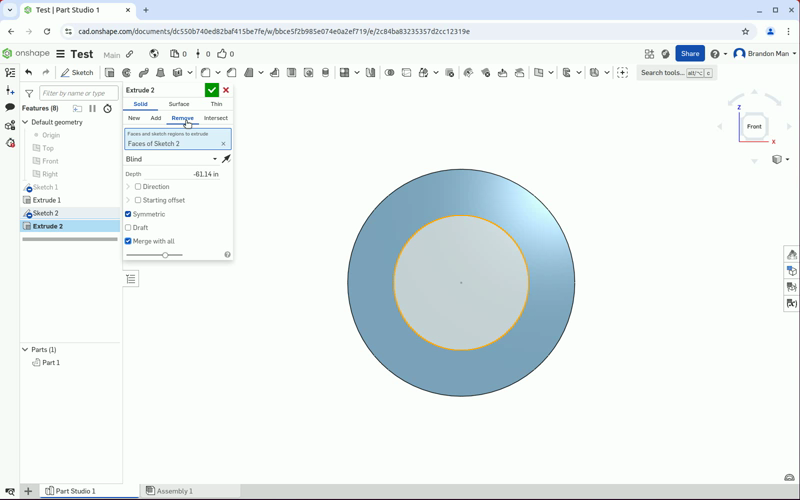
key(enter)
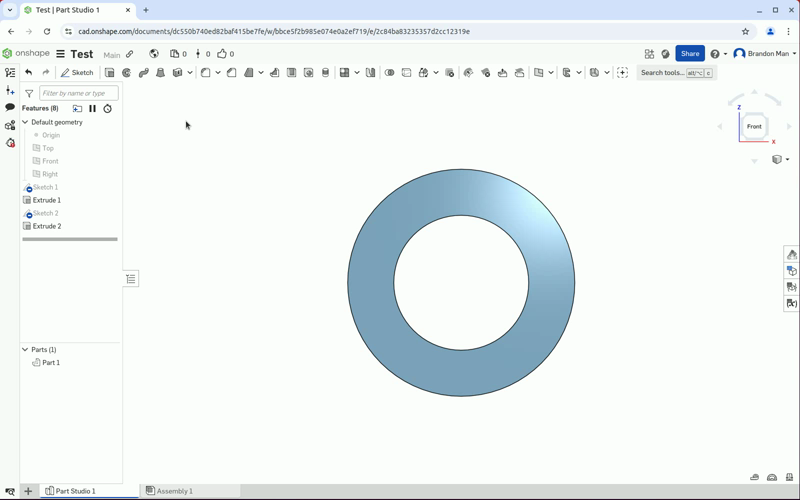
key(shift+h)
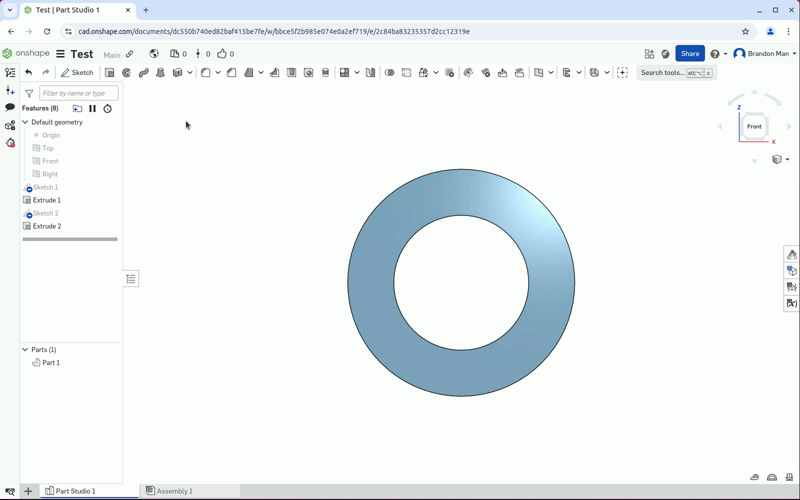
key(shift+h)
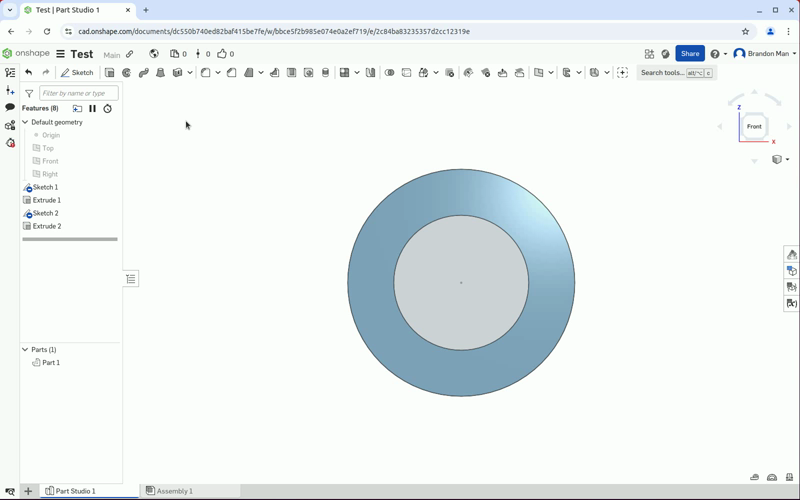
key(shift+7)
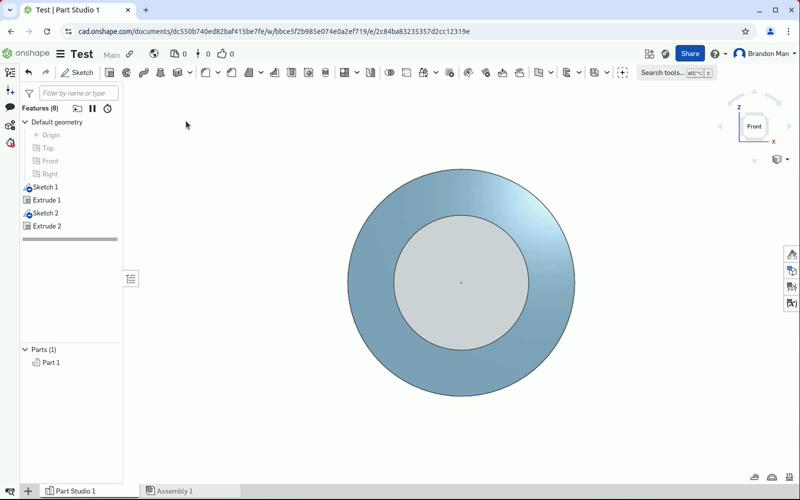
key(left, 2)
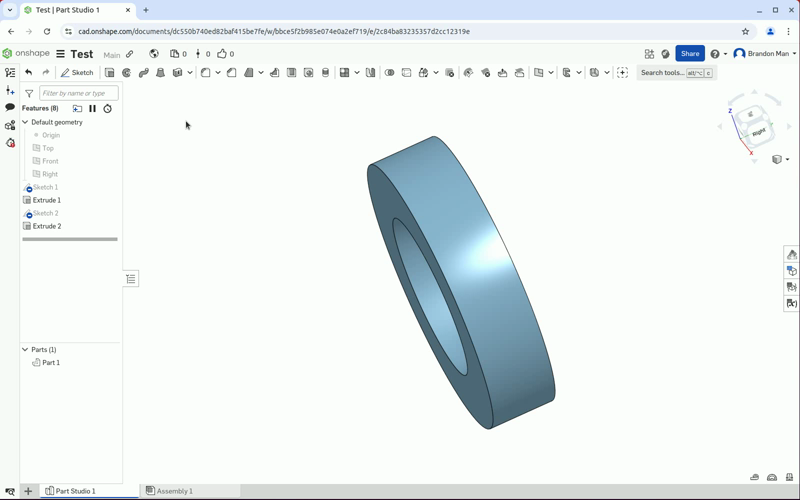
key(down, 2)
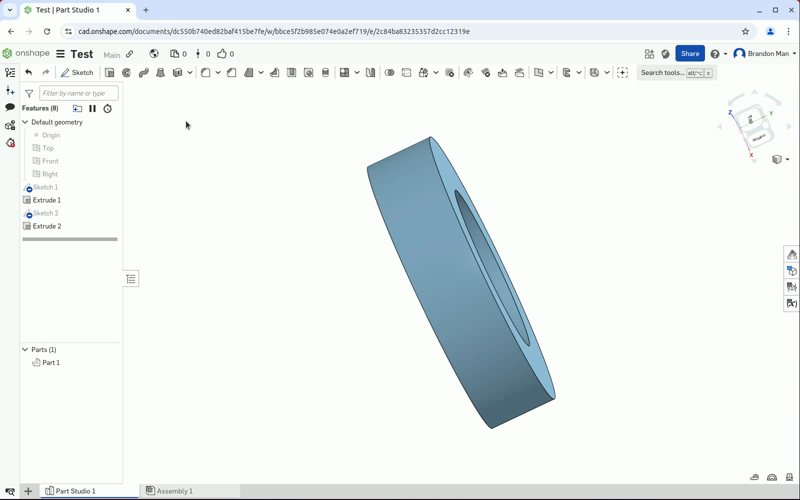
key(up, 2)
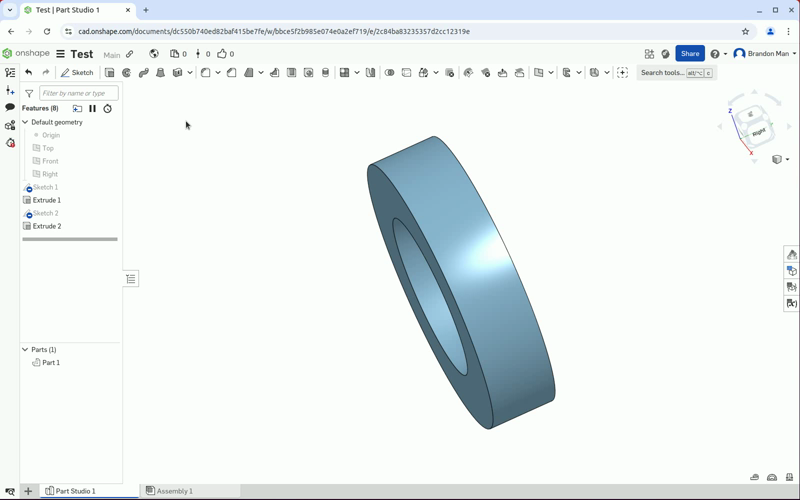
key(right, 2)
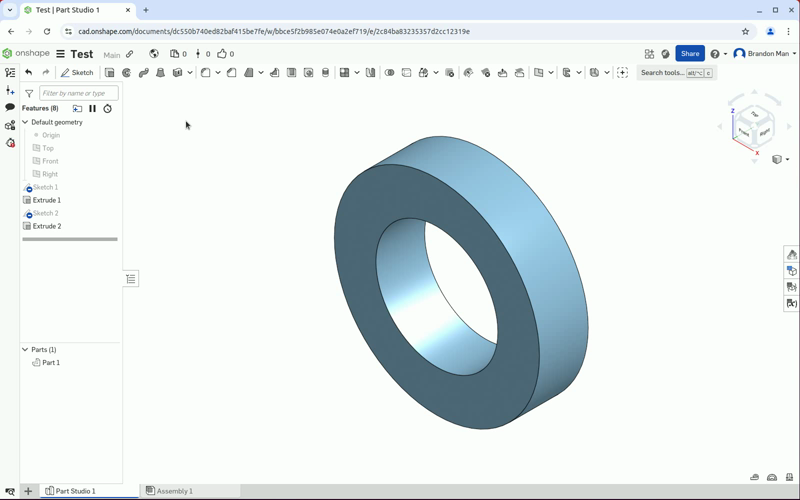
mouse_move(73, 189)
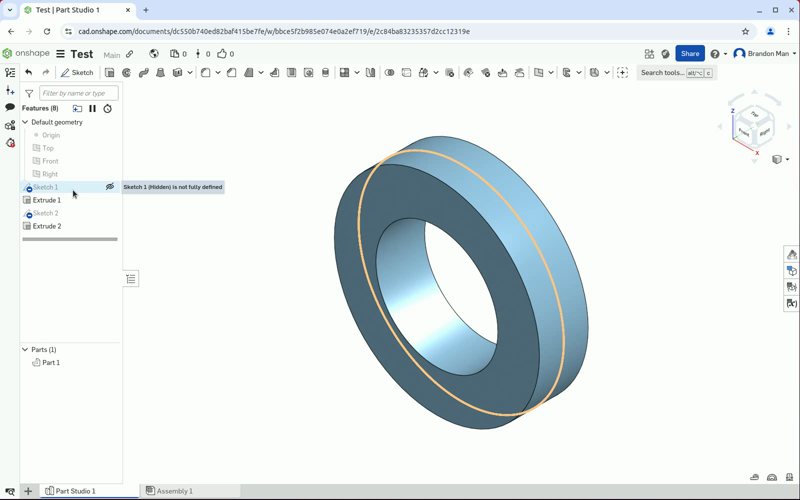
click(73, 189)